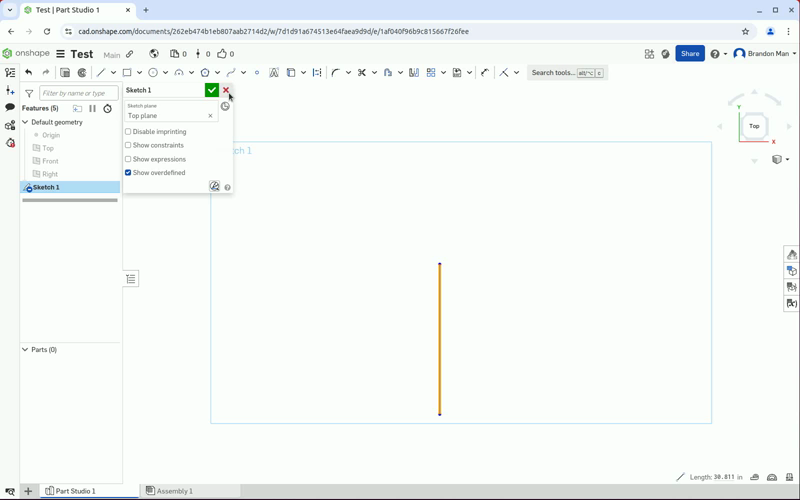
key(shift+h)
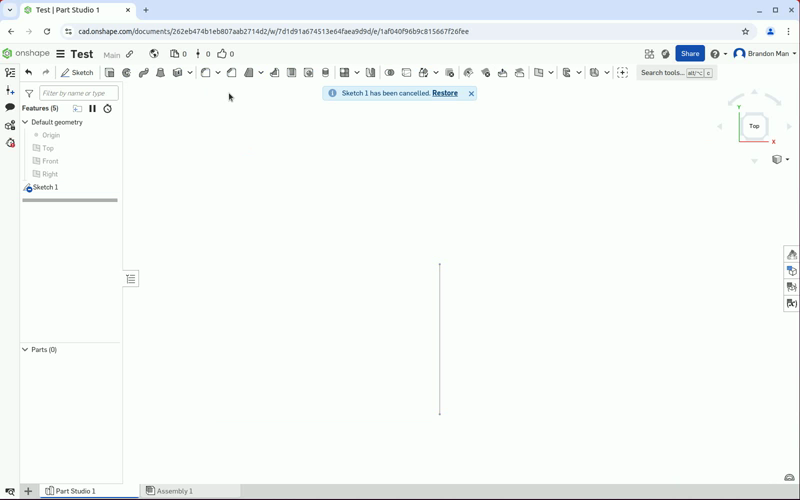
key(shift+s)
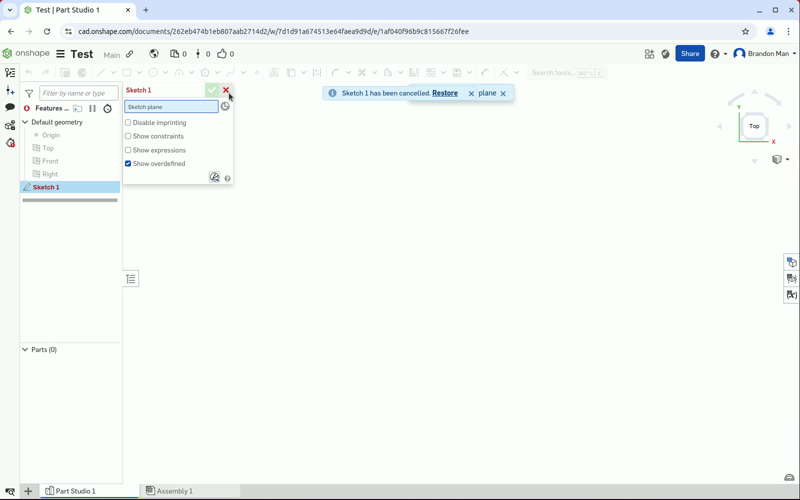
mouse_move(73, 150)
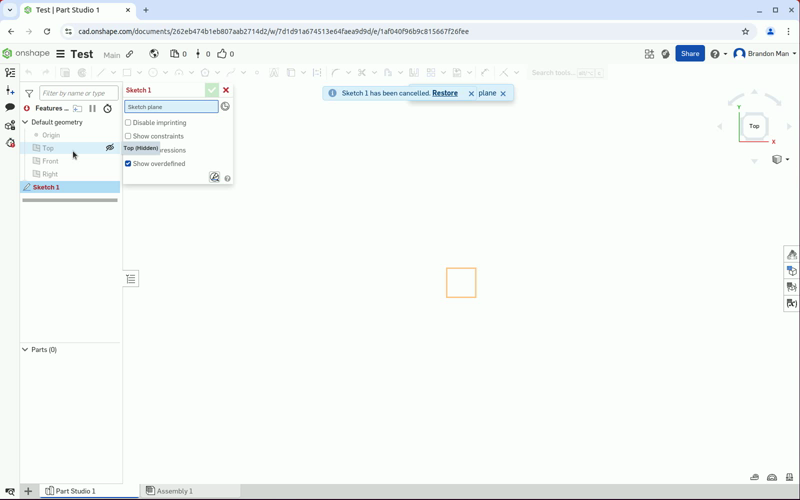
click(73, 150)
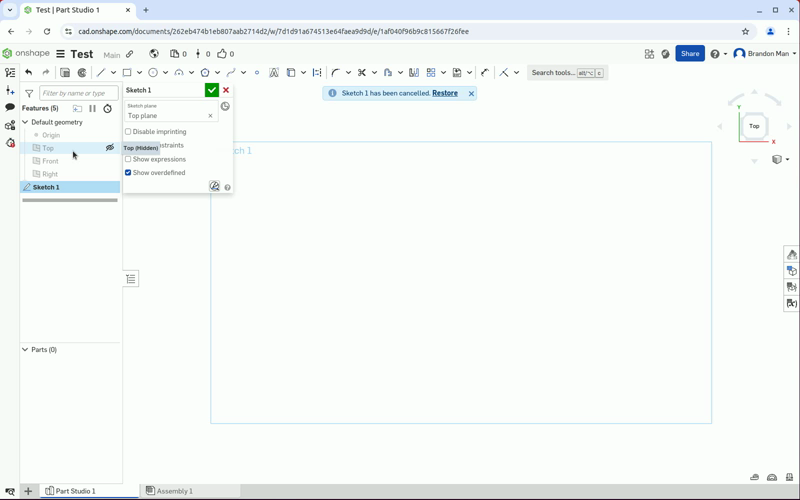
mouse_move(73, 352)
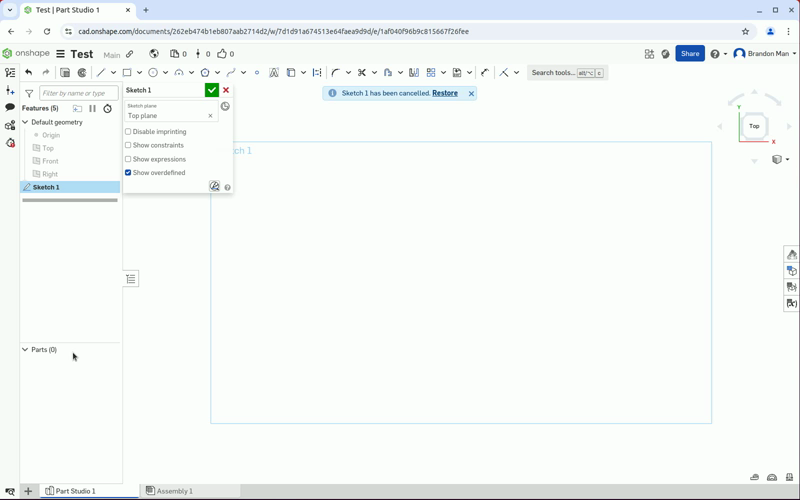
key(y)
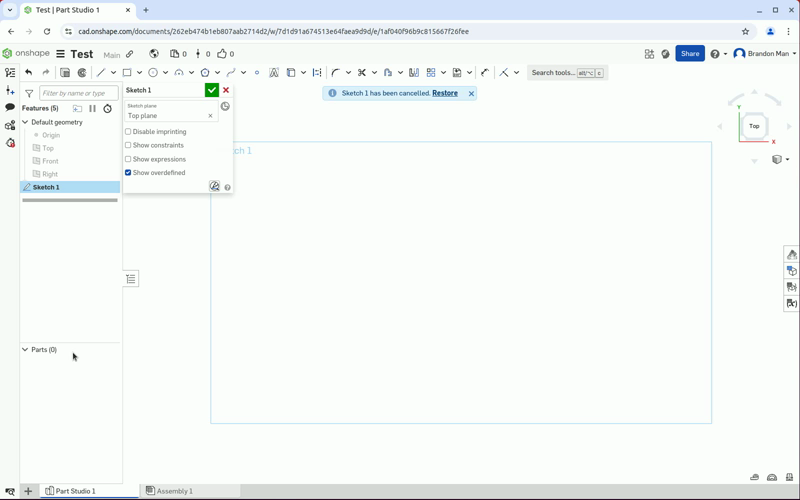
key(c)
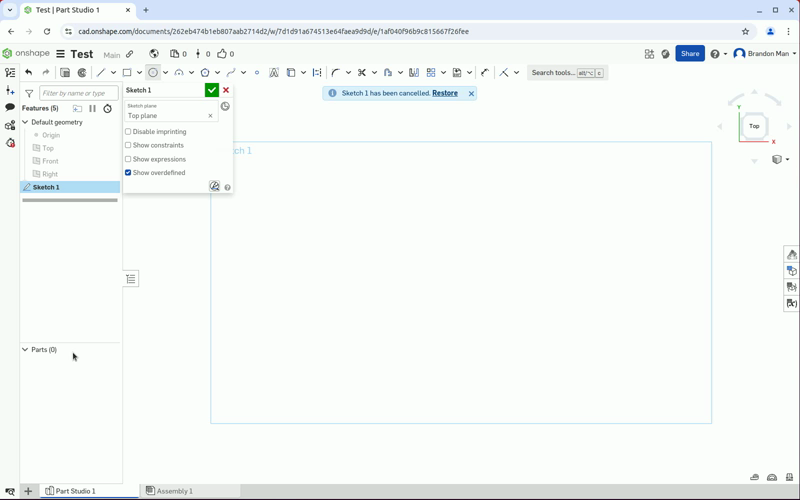
key_down(shift)
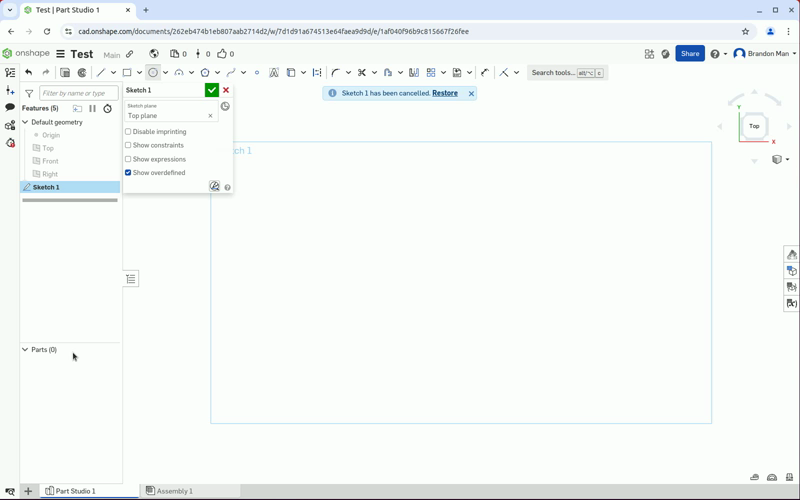
mouse_move(461, 282)
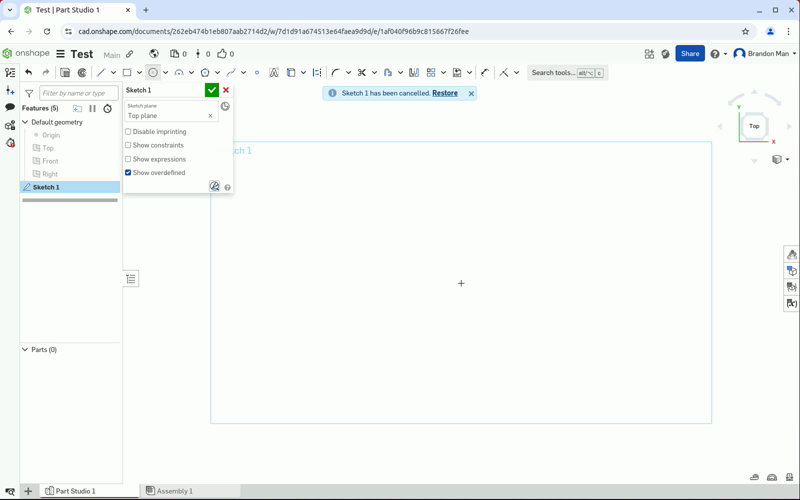
click(461, 282)
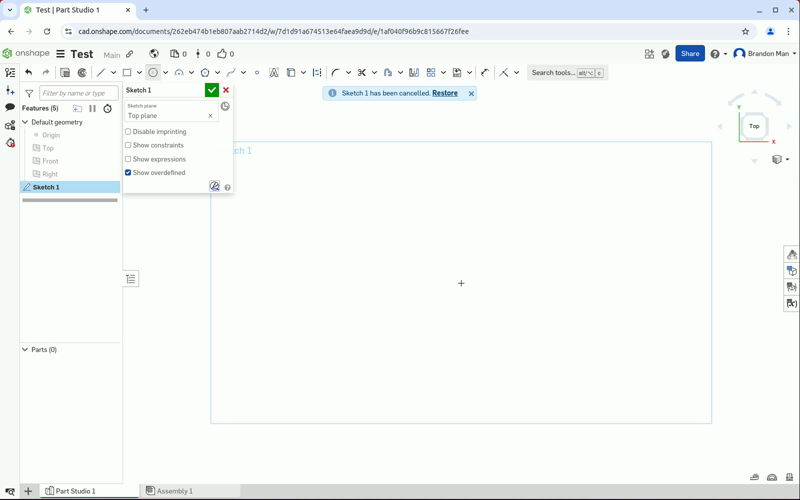
key_up(shift)
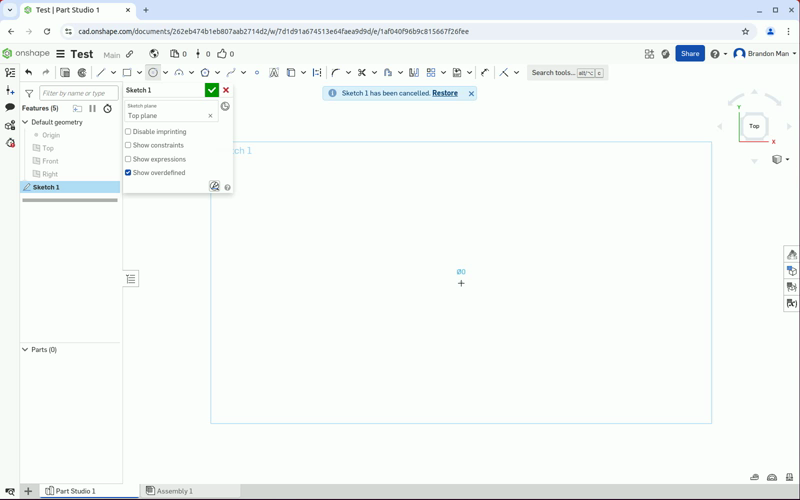
mouse_move(481, 282)
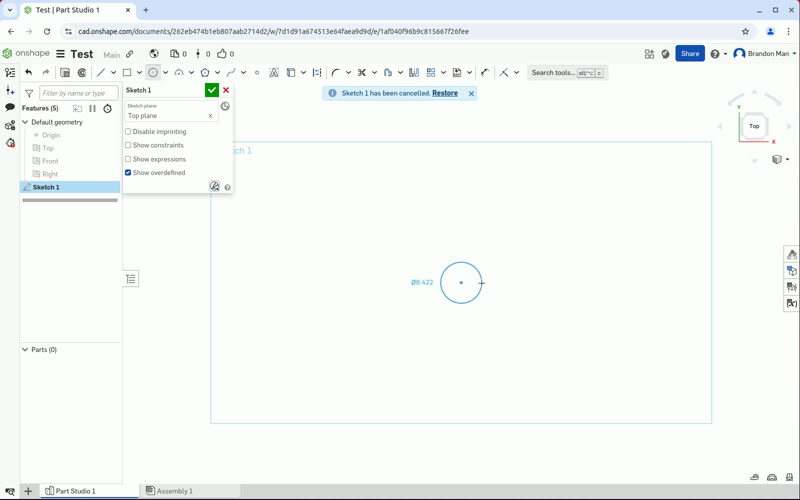
click(481, 282)
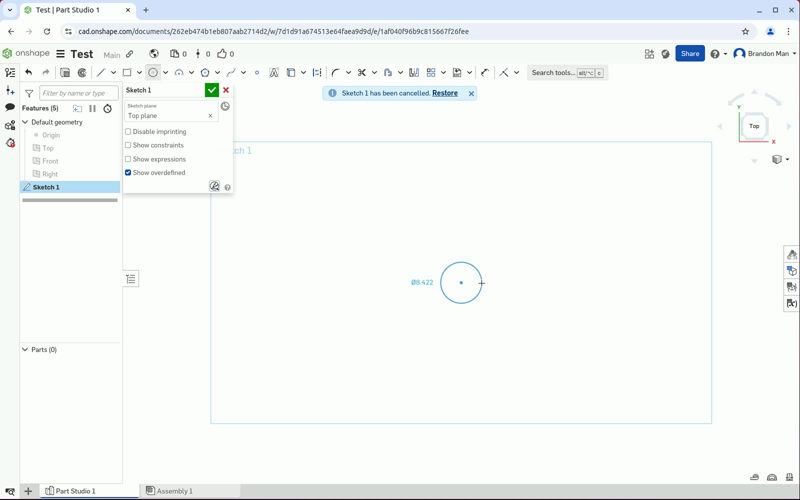
key(esc)
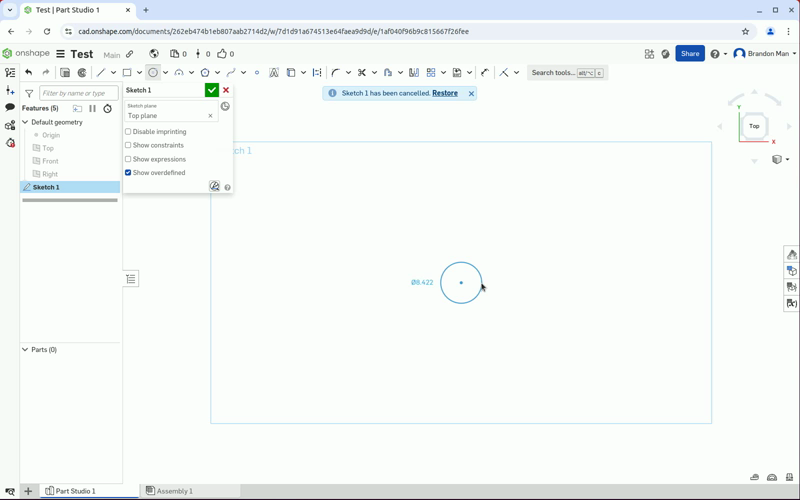
mouse_move(444, 287)
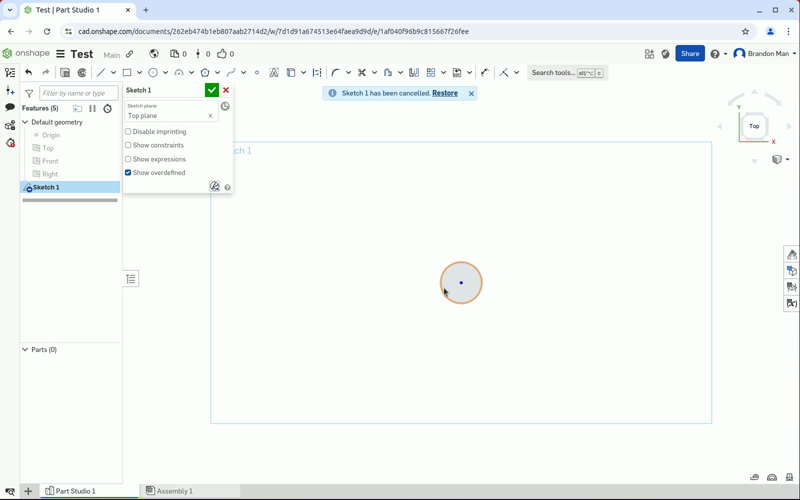
scroll(6)
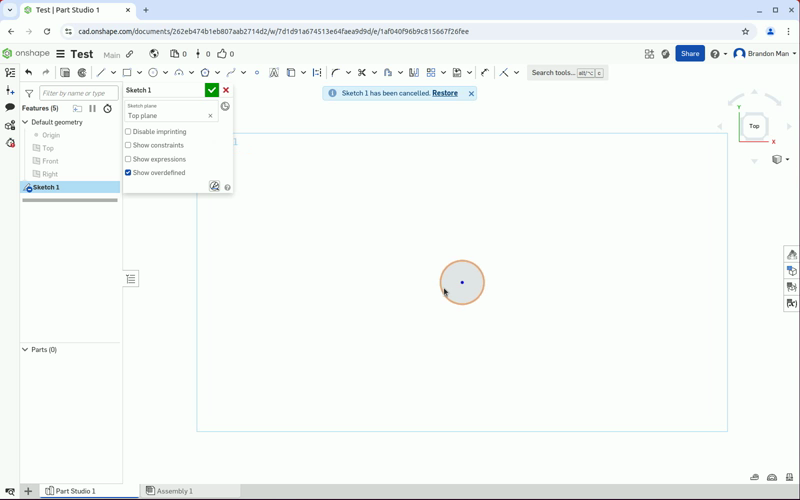
scroll(6)
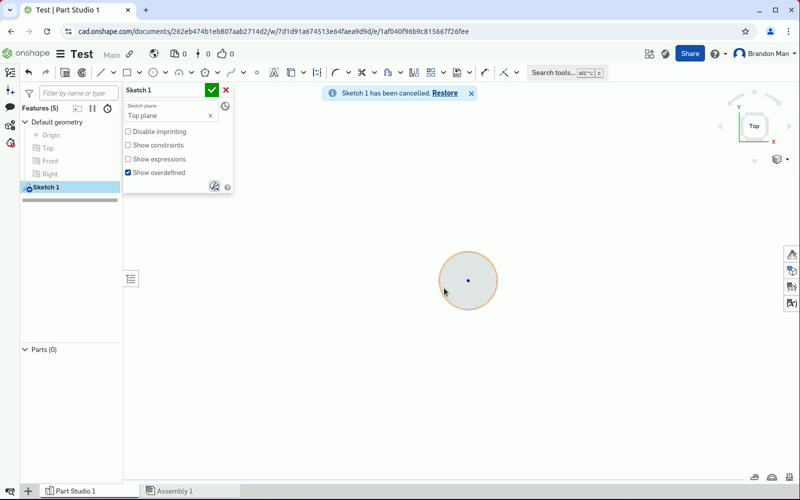
scroll(6)
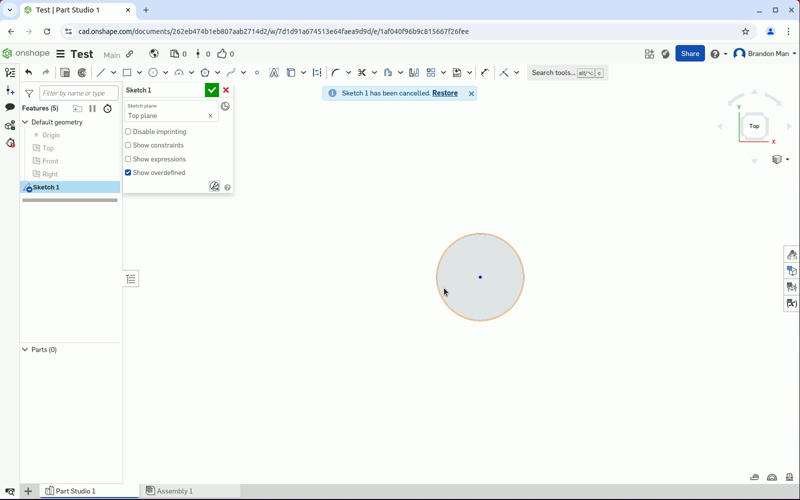
scroll(6)
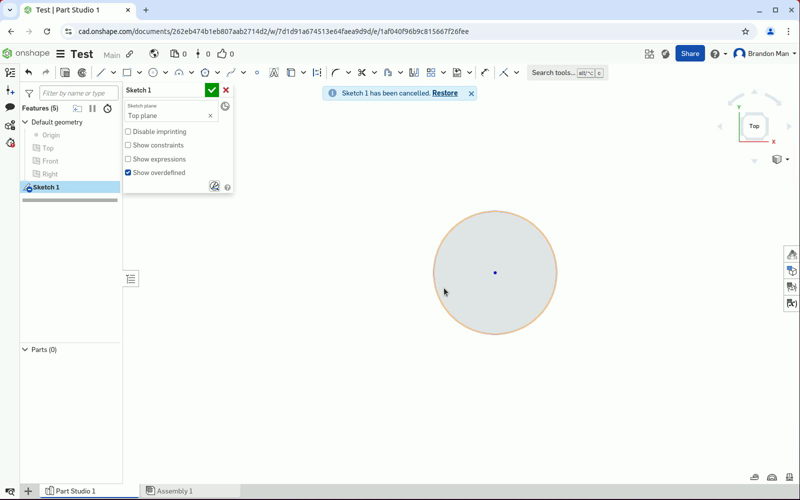
scroll(6)
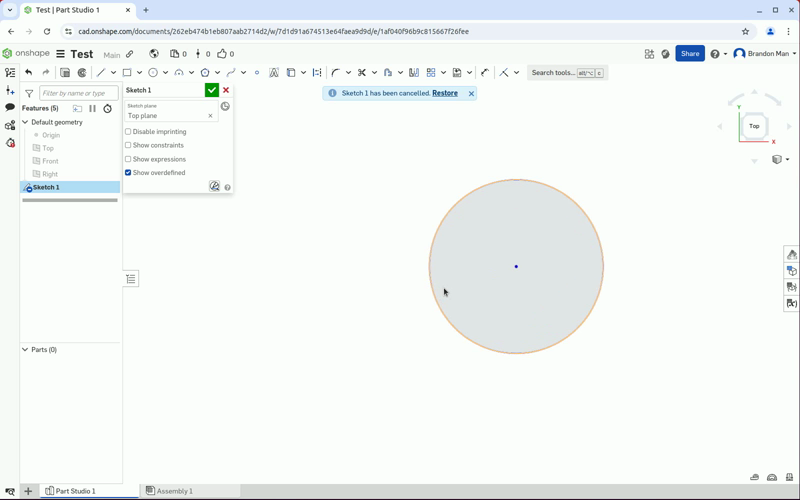
scroll(6)
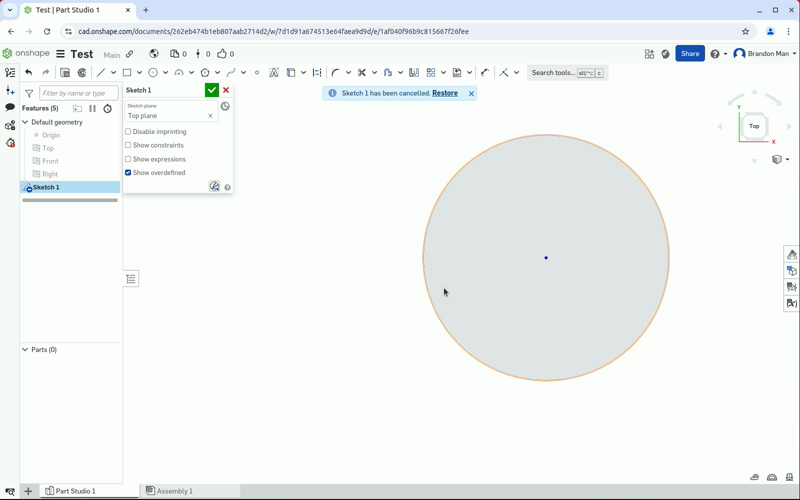
scroll(6)
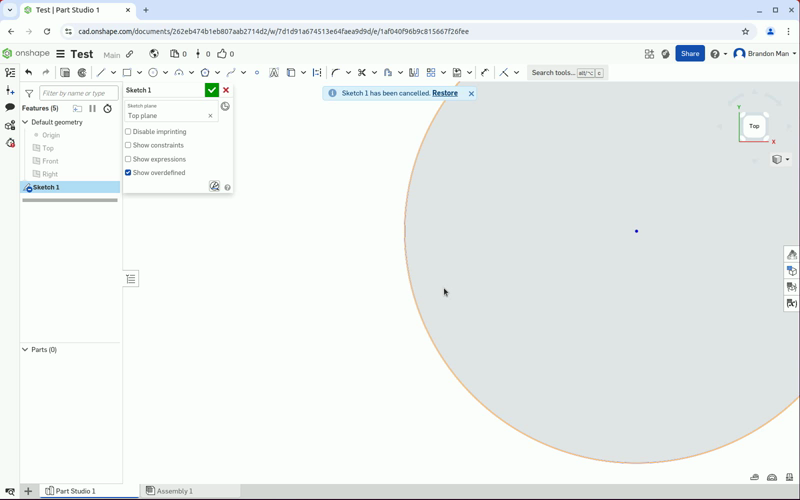
click(444, 287)
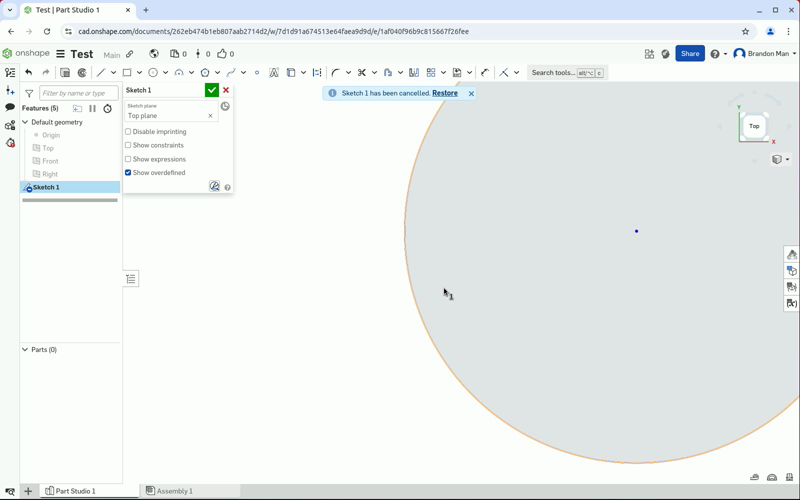
scroll(-6)
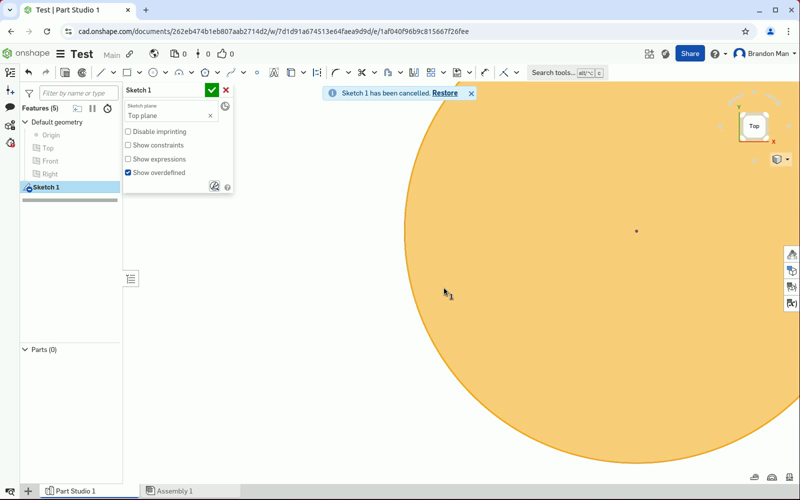
scroll(-6)
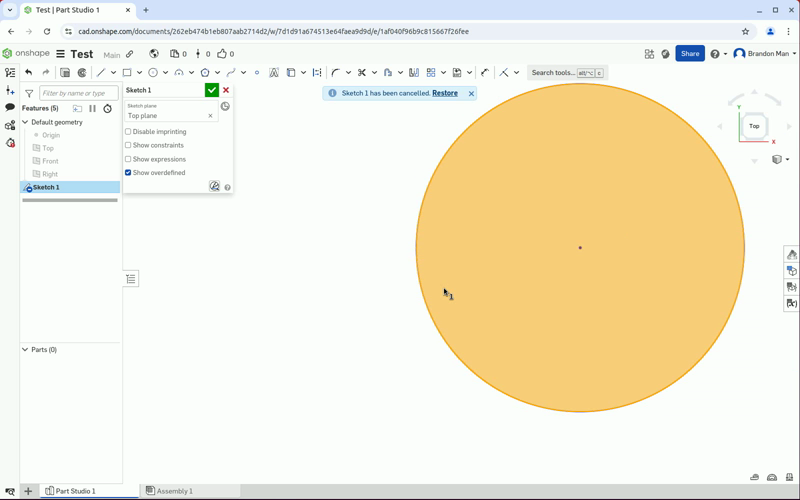
scroll(-6)
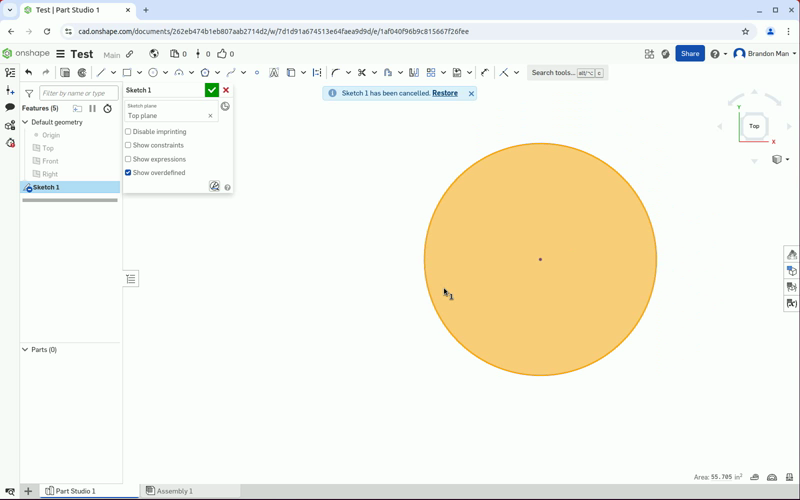
scroll(-6)
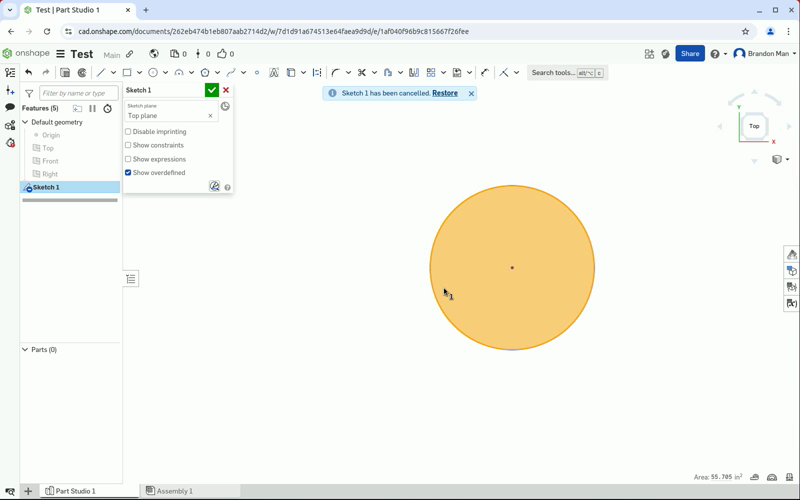
scroll(-6)
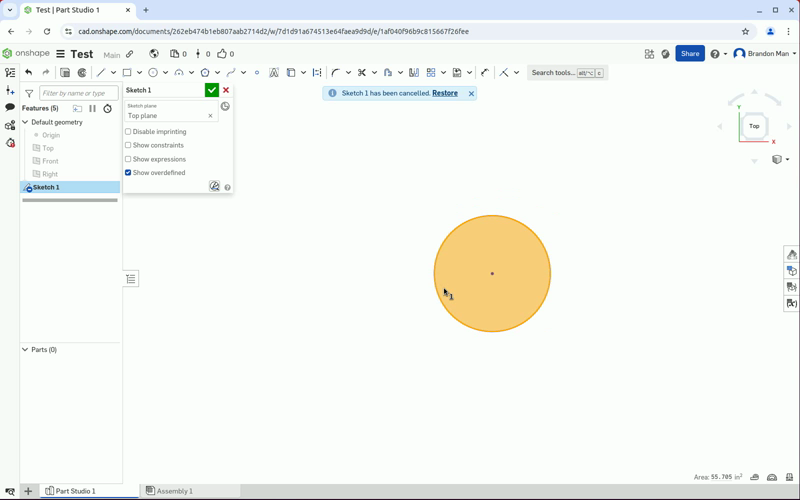
scroll(-6)
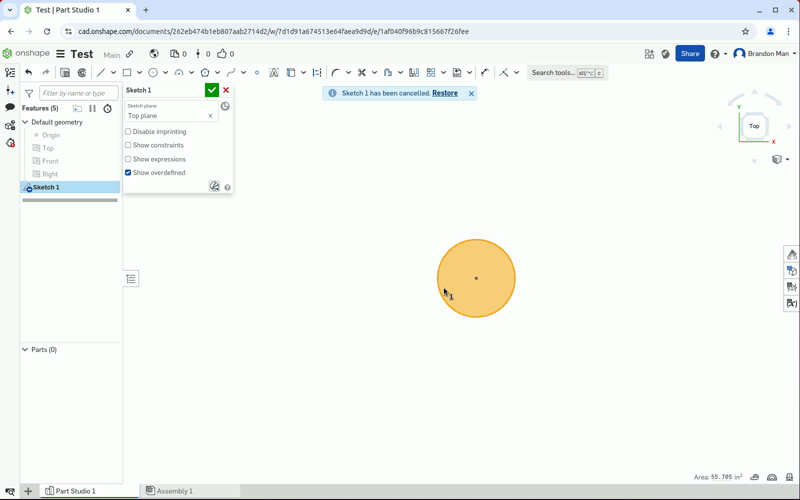
scroll(-6)
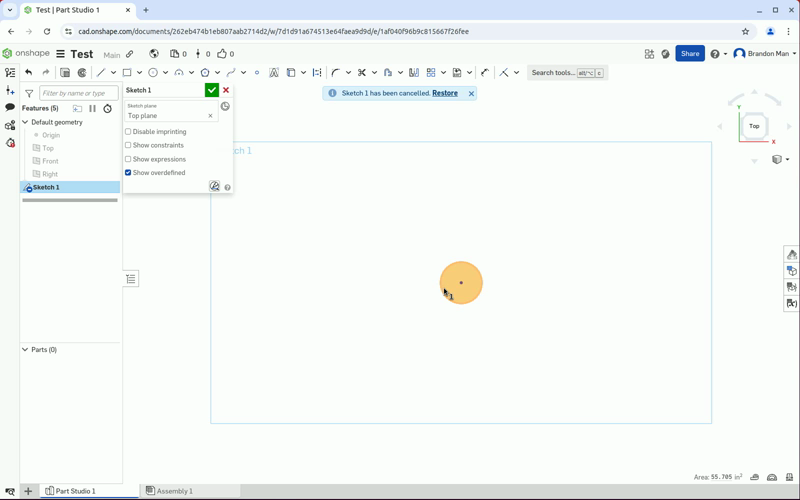
mouse_move(73, 352)
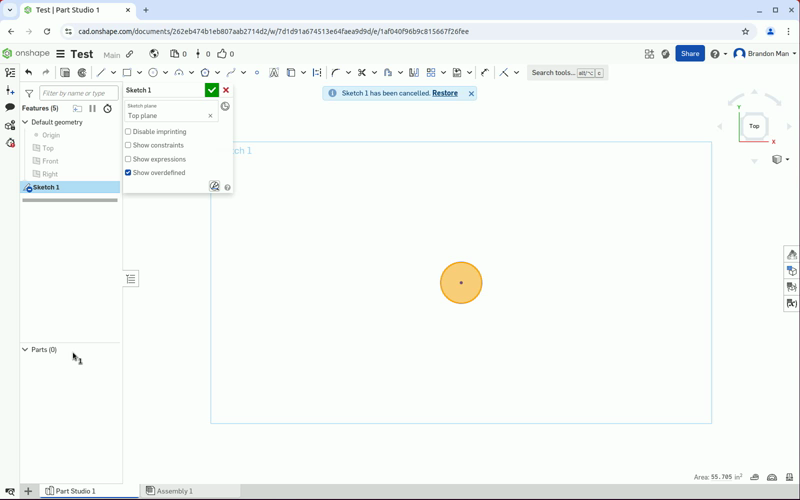
key(shift+y)
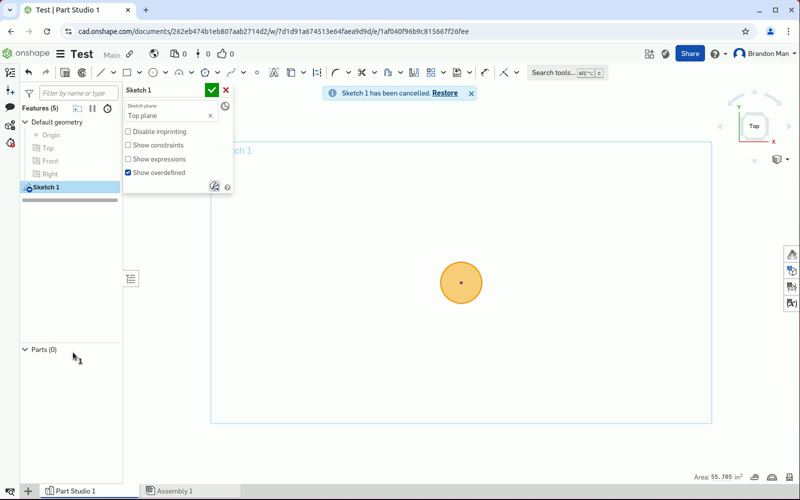
key(shift+e)
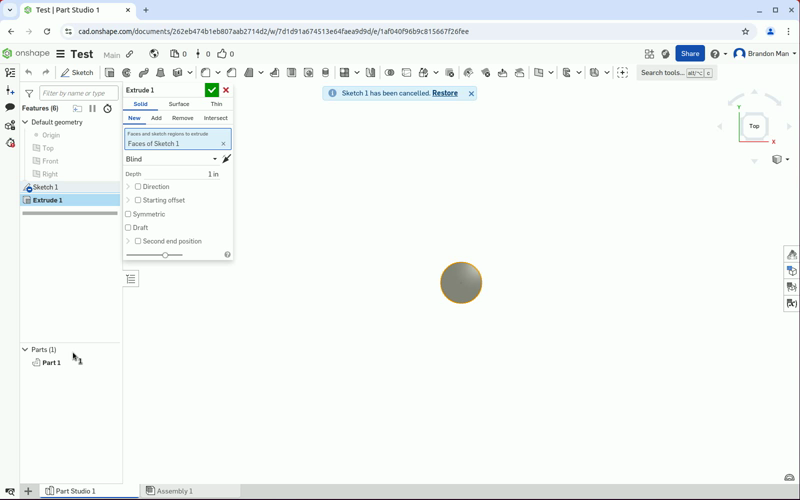
mouse_move(143, 106)
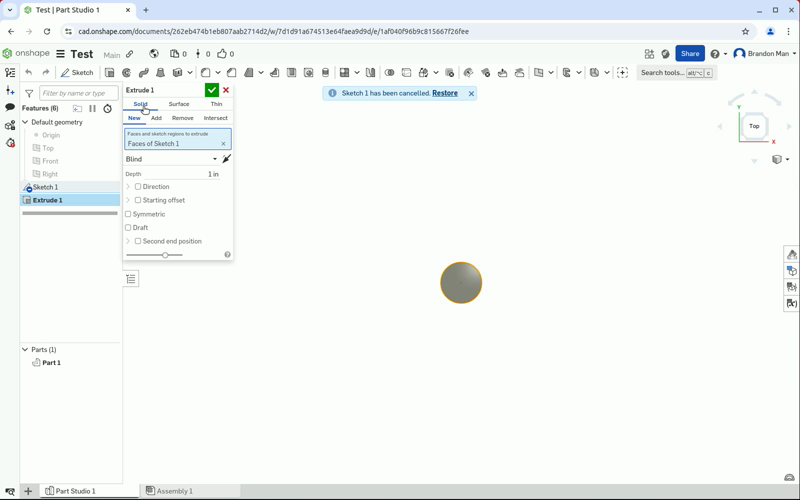
click(143, 106)
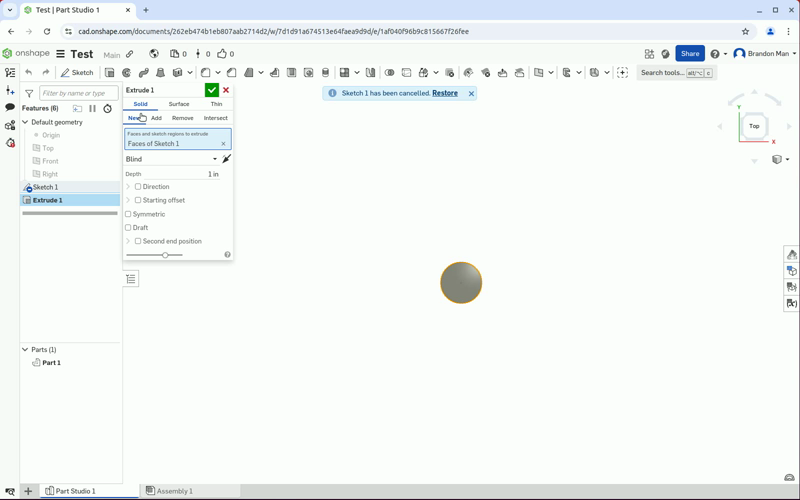
mouse_move(137, 120)
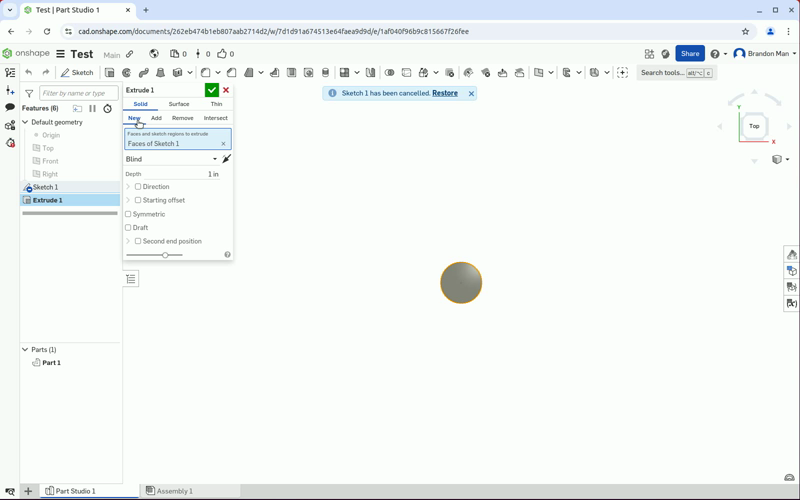
click(137, 120)
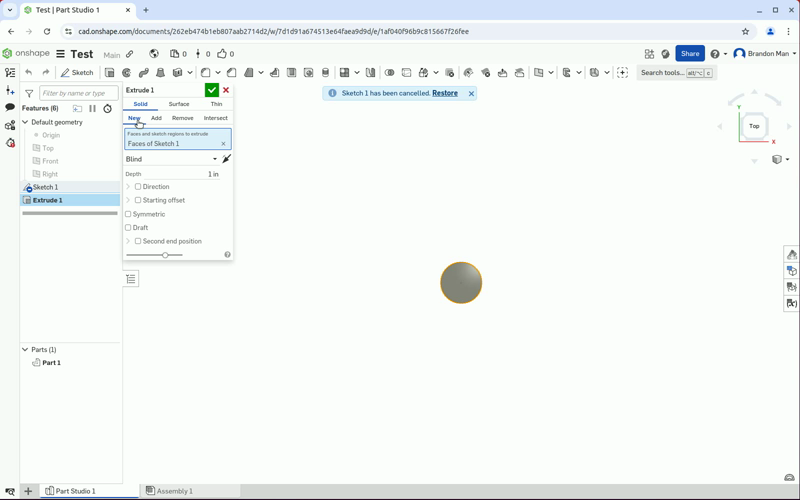
key(tab, 4)
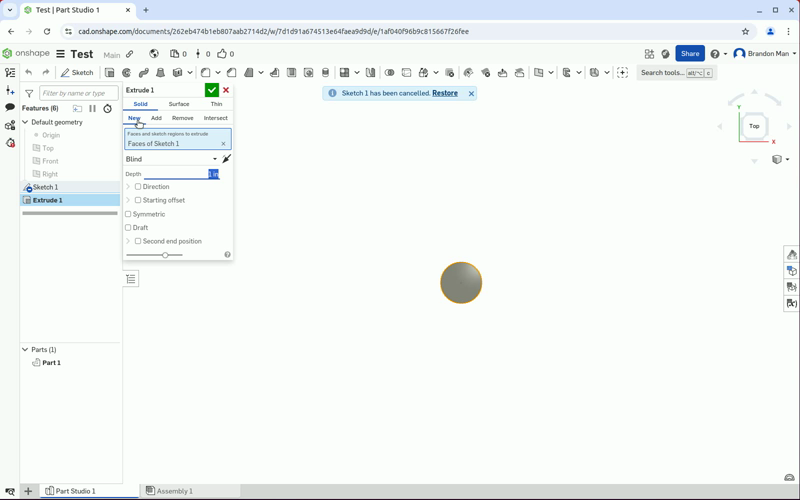
text(23.108)
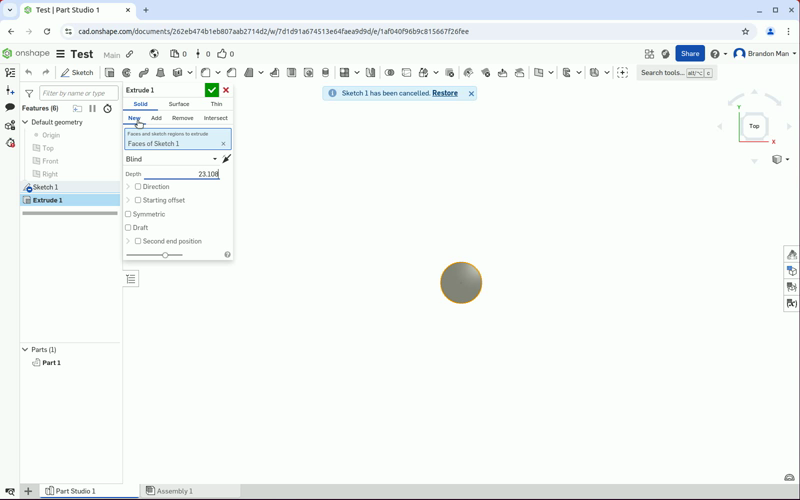
key(tab, 3)
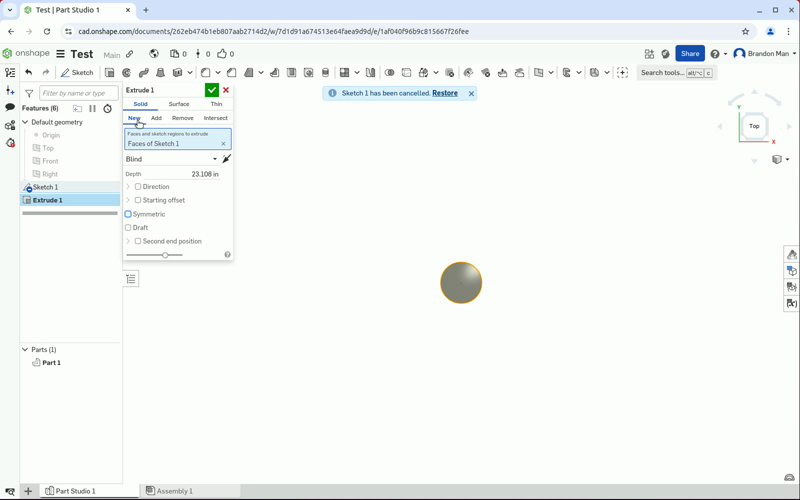
key(space)
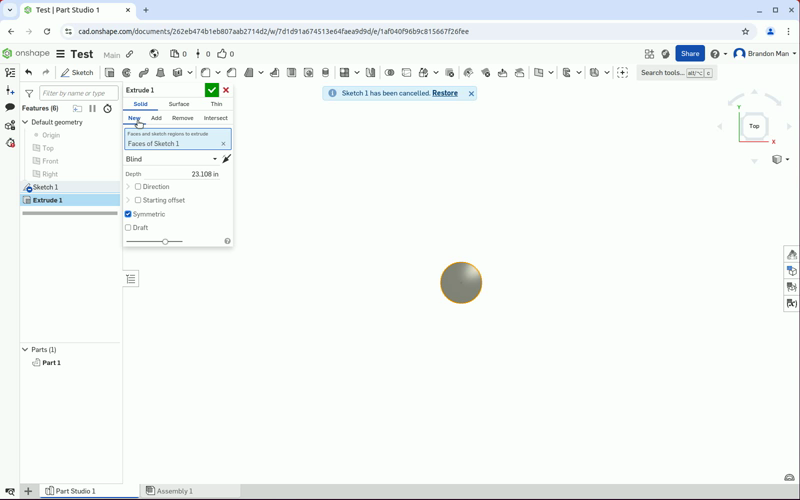
key(enter)
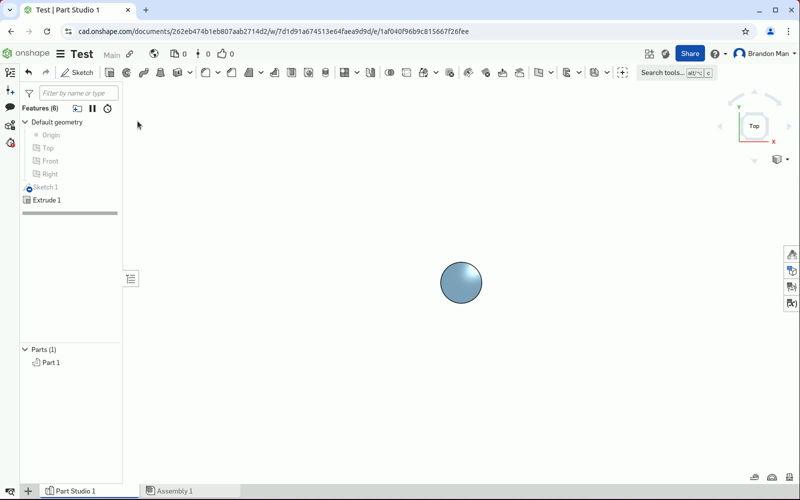
key(shift+h)
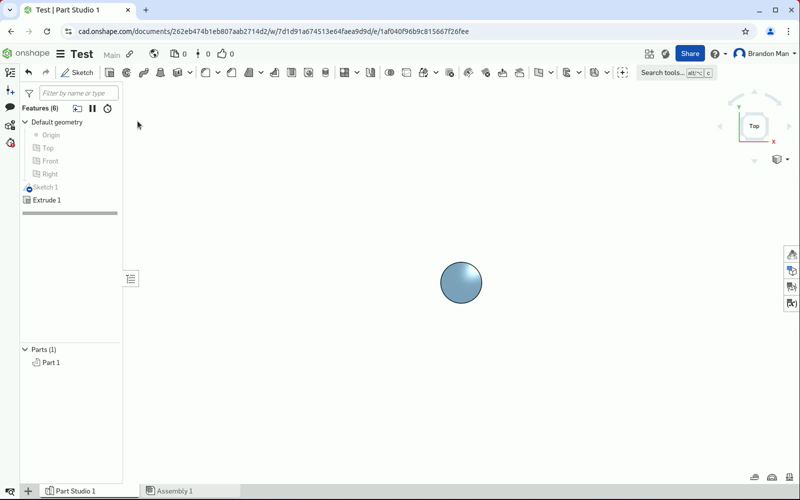
key(shift+h)
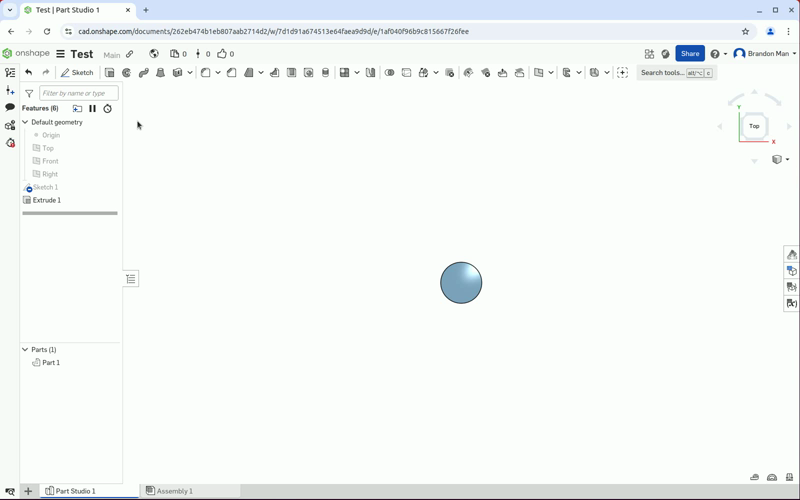
mouse_move(73, 189)
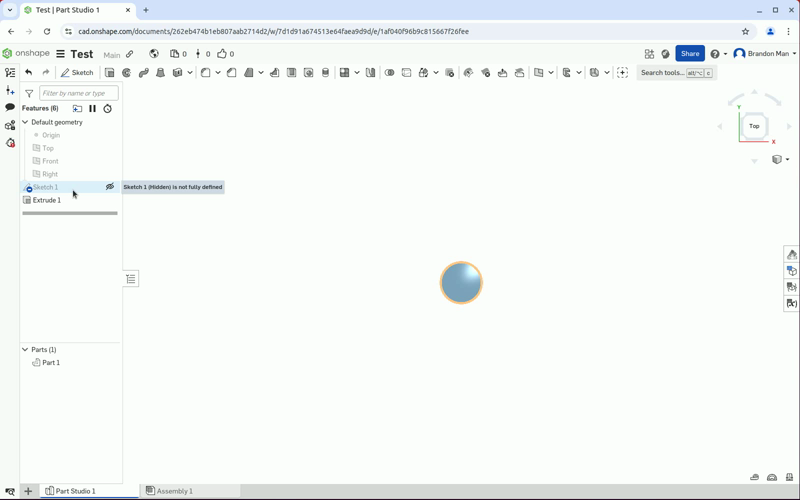
click(73, 189)
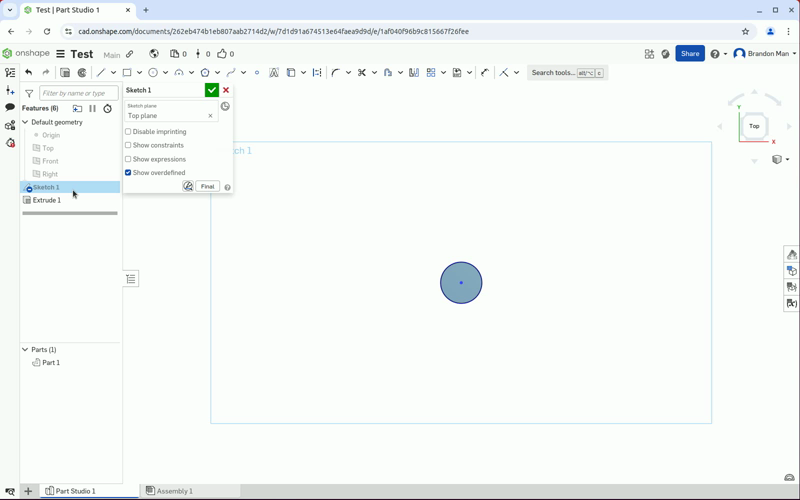
mouse_move(229, 92)
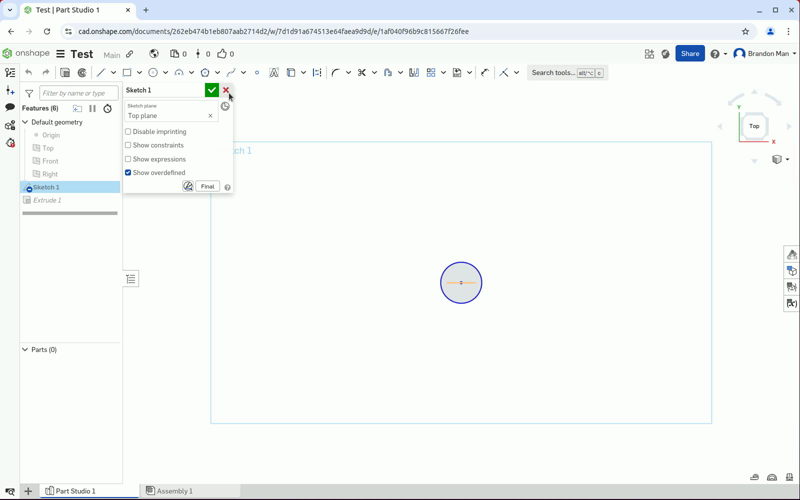
click(229, 92)
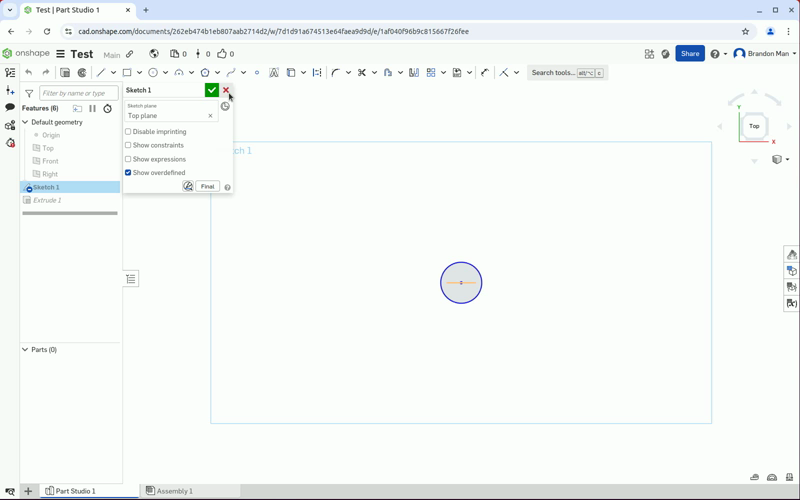
key(shift+s)
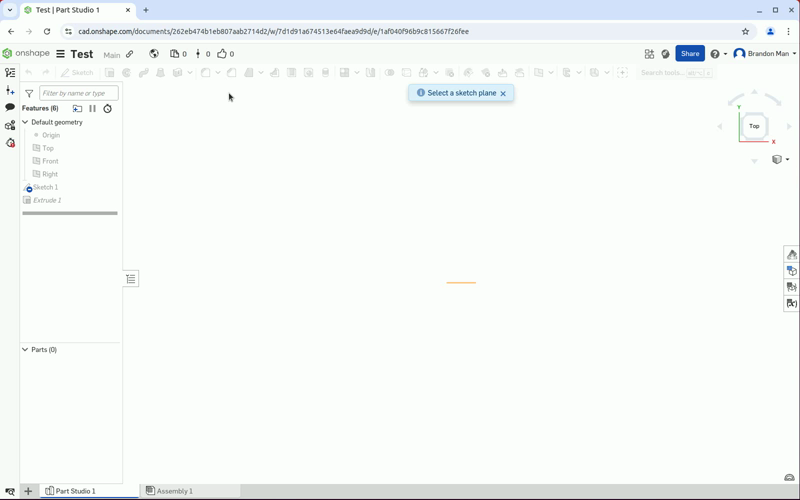
mouse_move(73, 150)
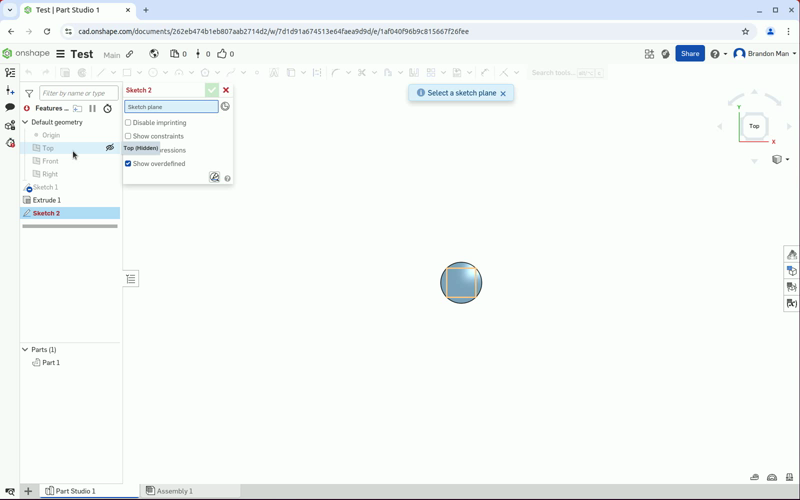
click(73, 150)
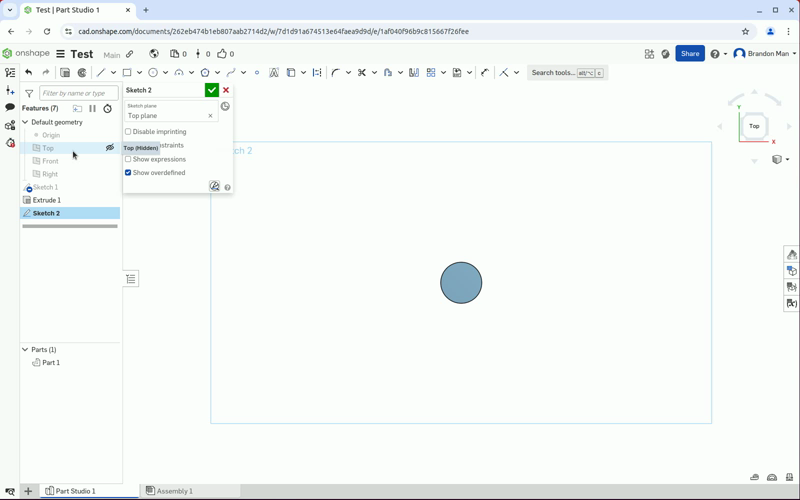
mouse_move(73, 352)
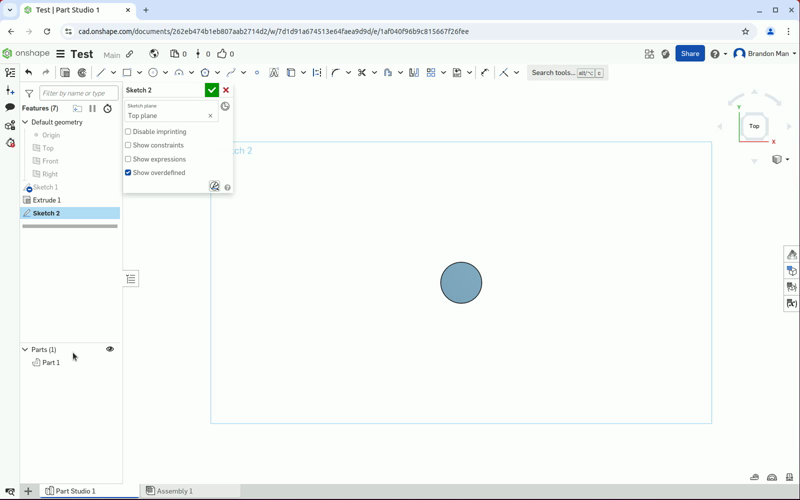
key(y)
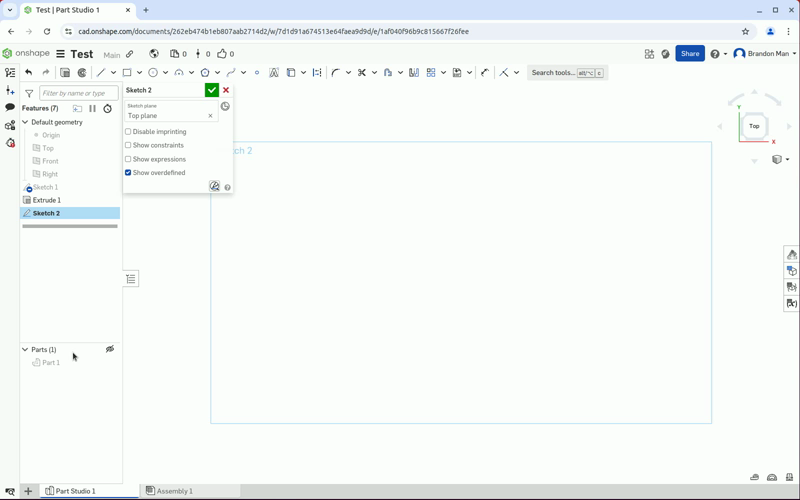
key(c)
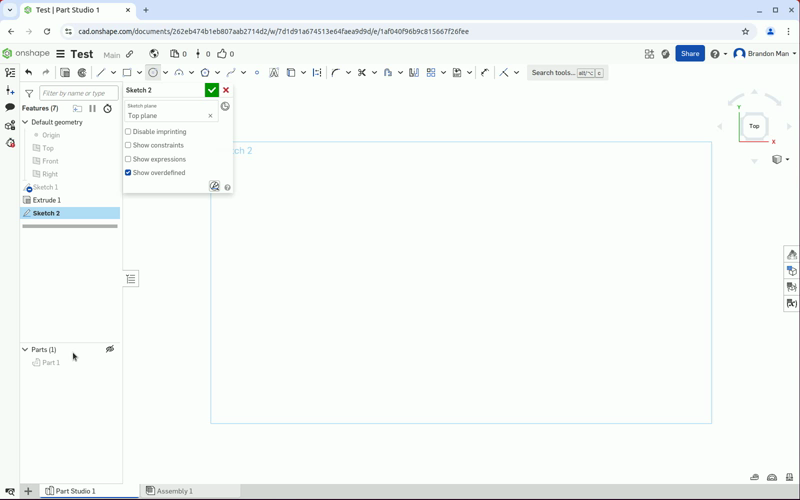
key_down(shift)
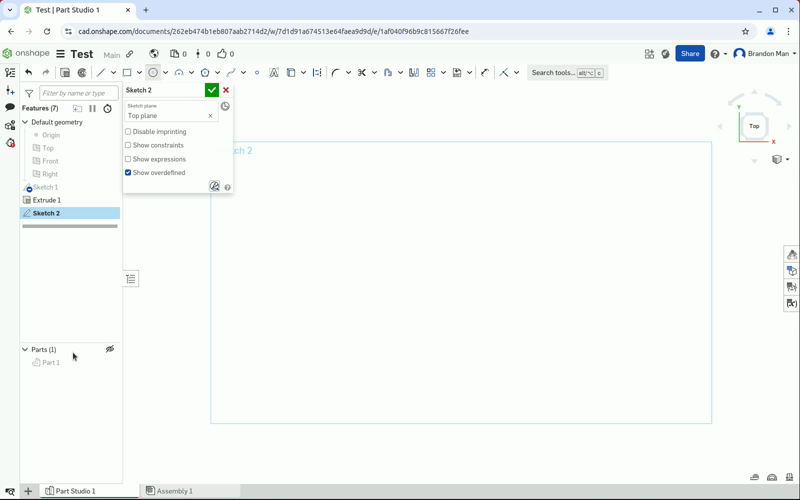
mouse_move(373, 282)
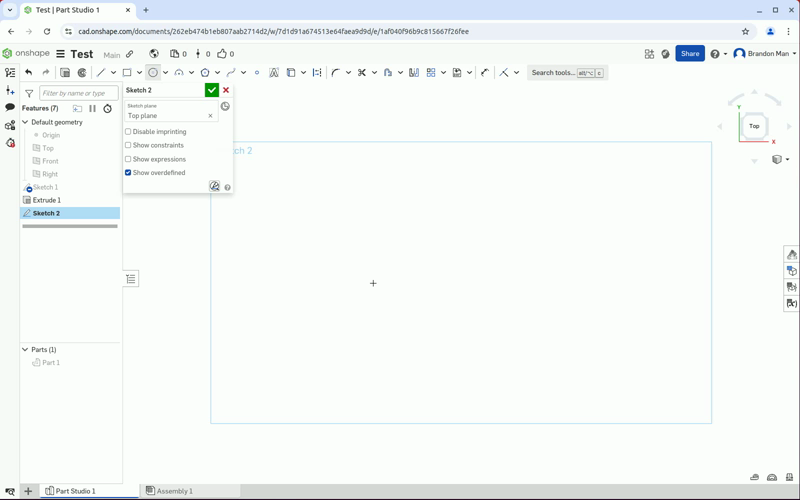
click(373, 282)
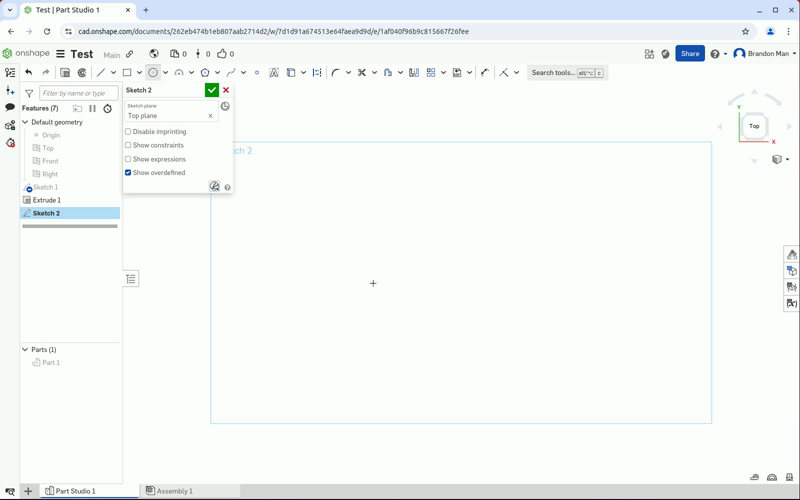
key_up(shift)
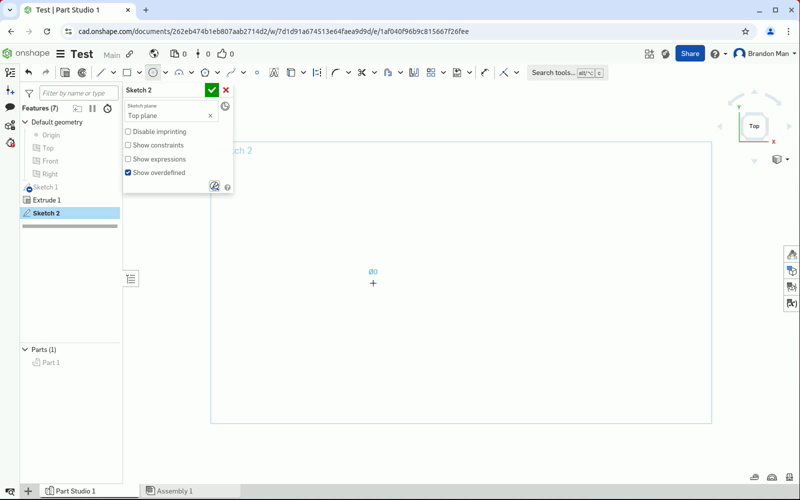
mouse_move(398, 282)
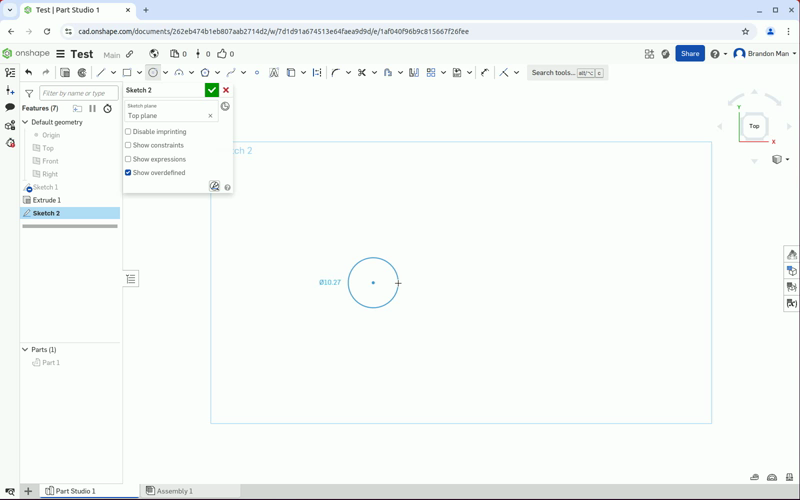
click(398, 282)
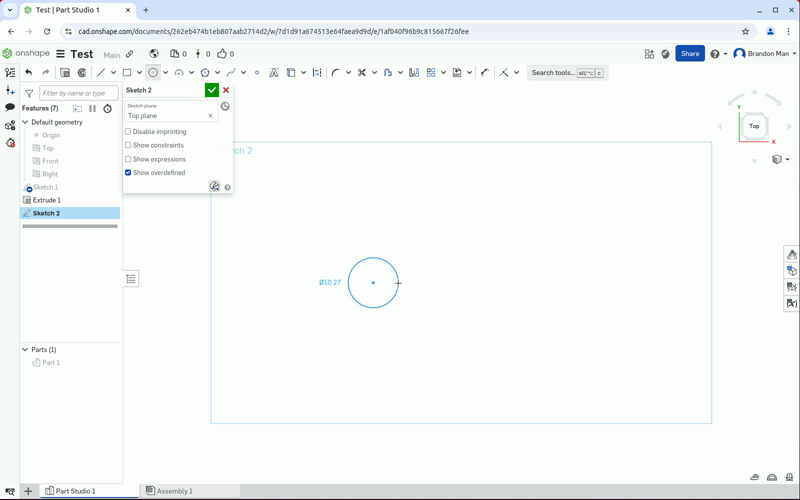
key(esc)
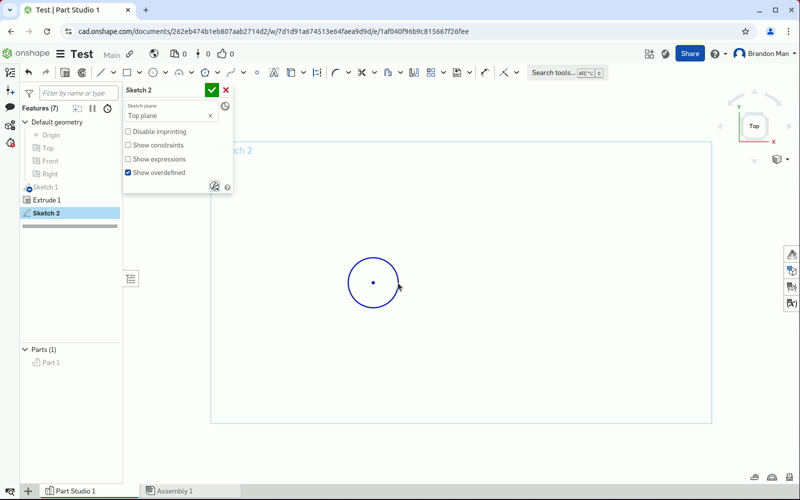
mouse_move(386, 265)
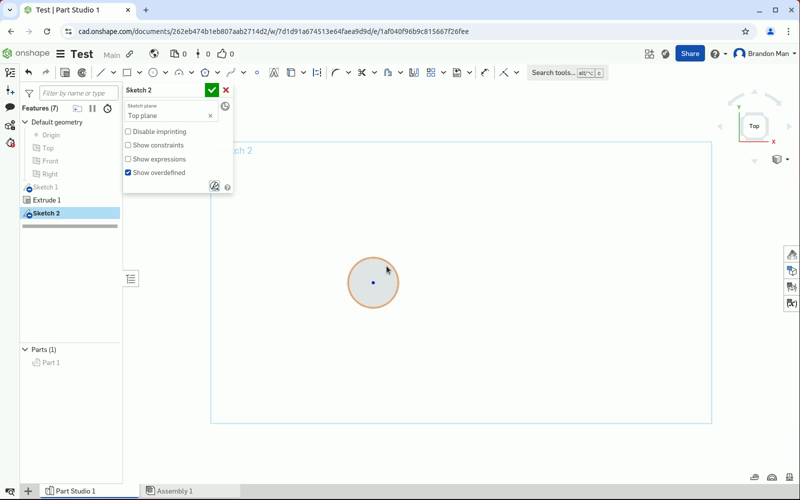
click(386, 265)
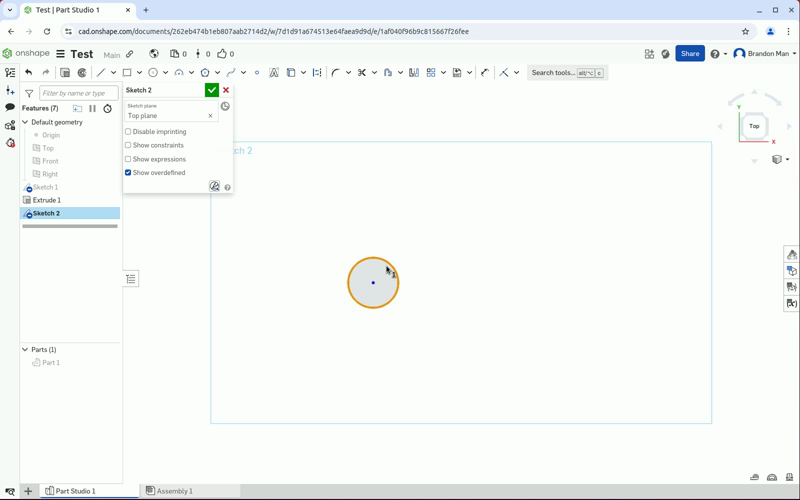
mouse_move(73, 352)
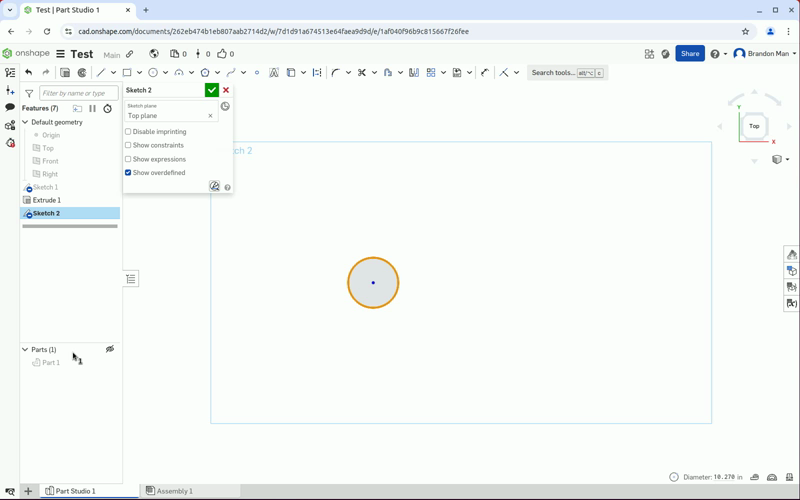
key(shift+y)
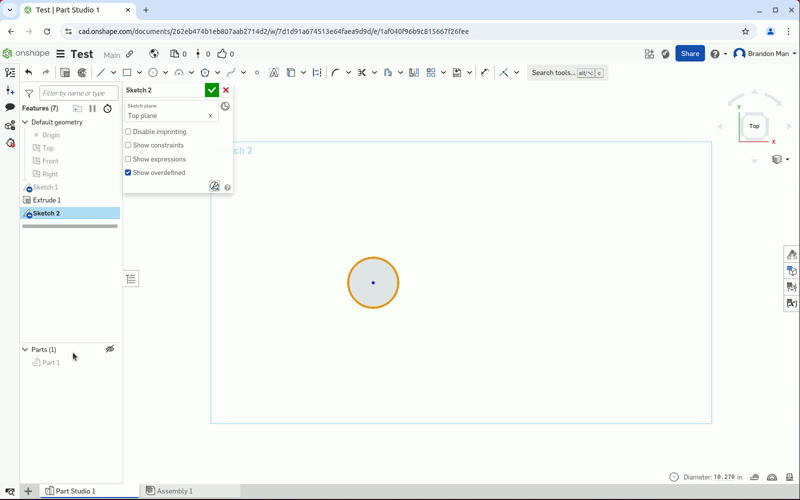
key(shift+e)
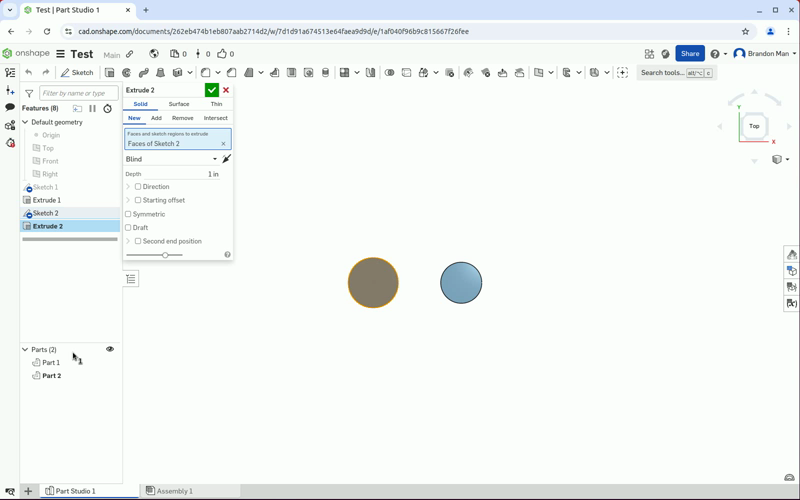
mouse_move(143, 106)
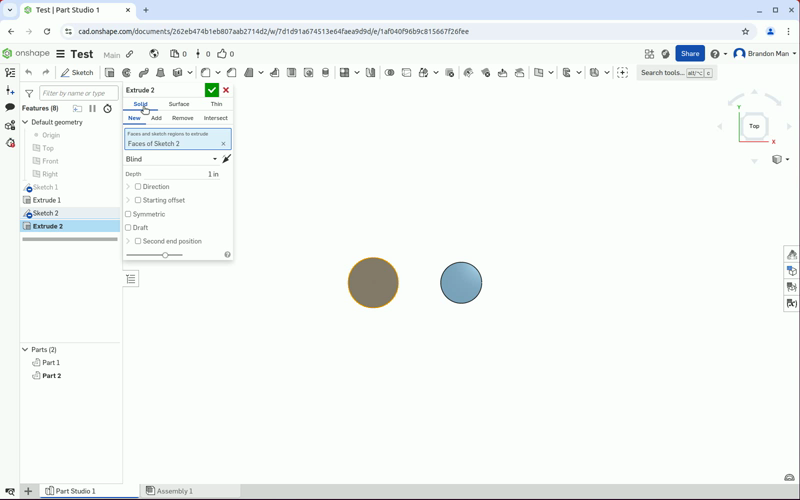
click(143, 106)
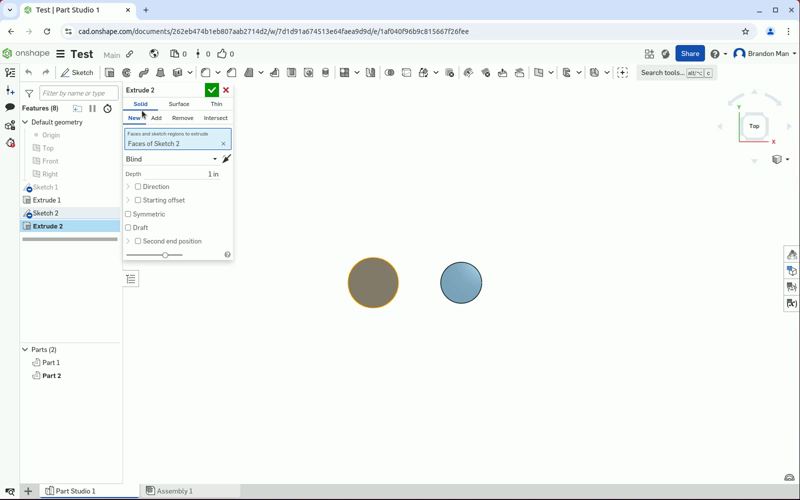
mouse_move(137, 120)
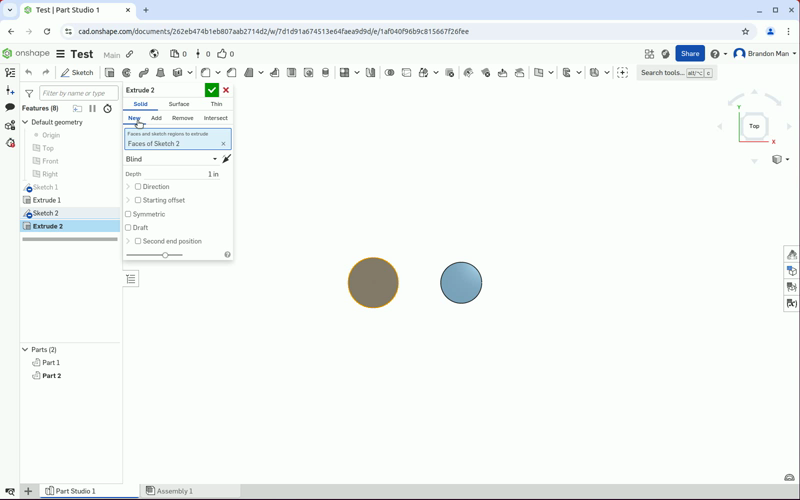
click(137, 120)
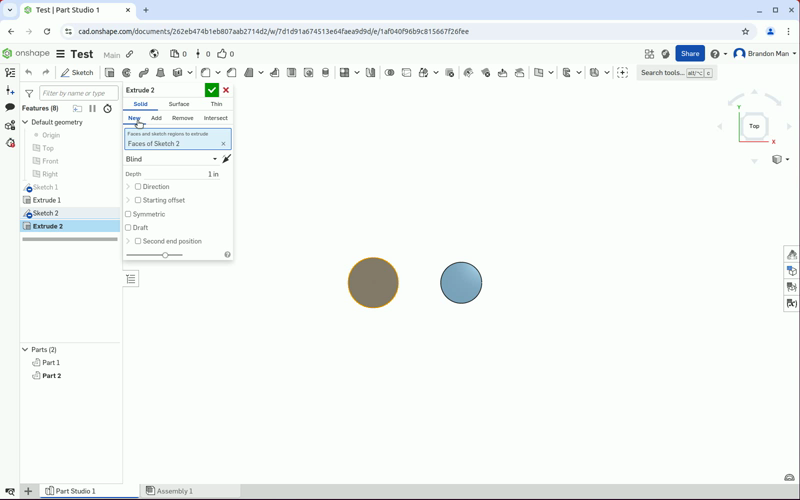
key(tab, 4)
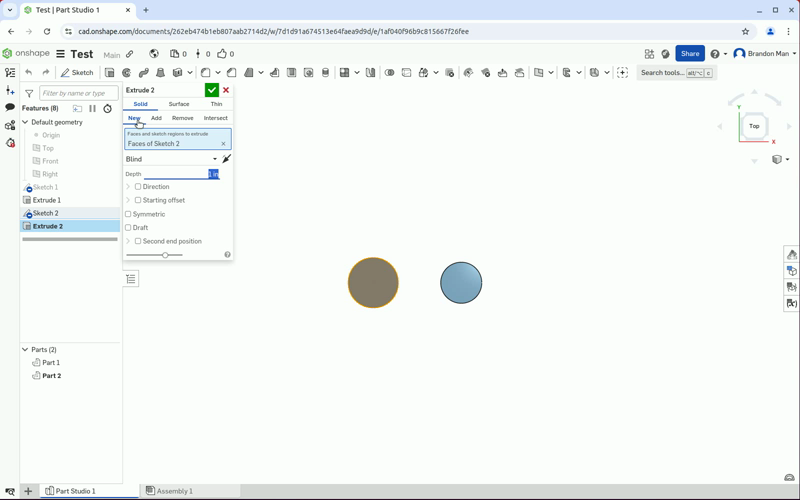
text(19.738)
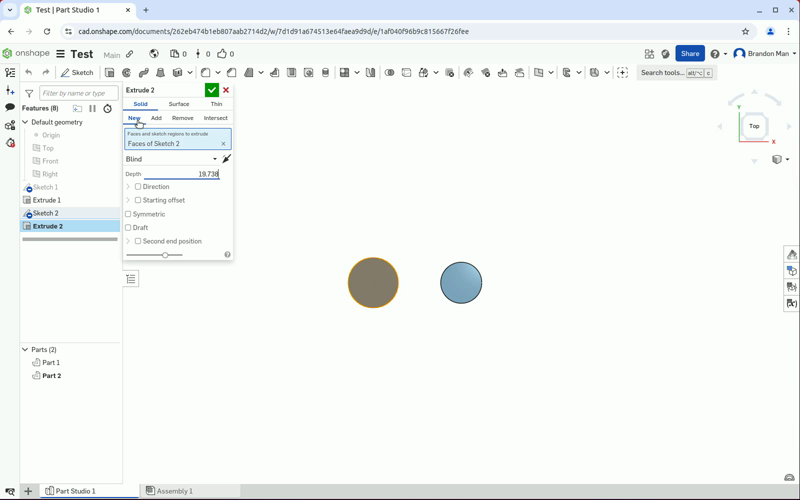
key(tab, 3)
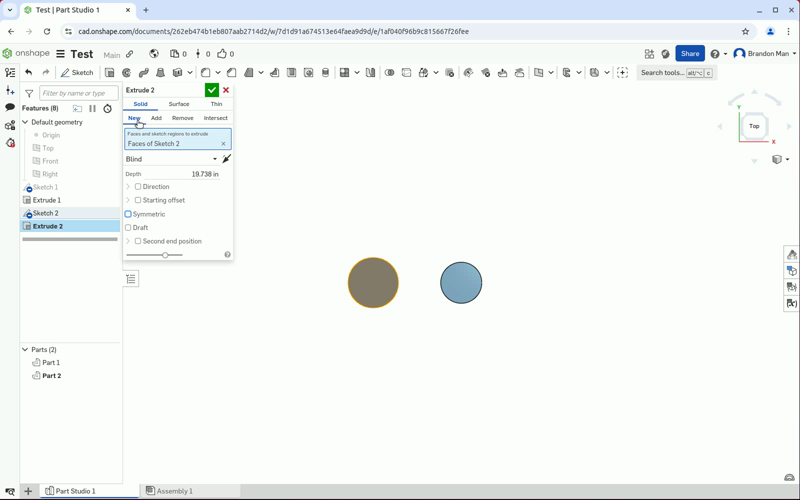
key(space)
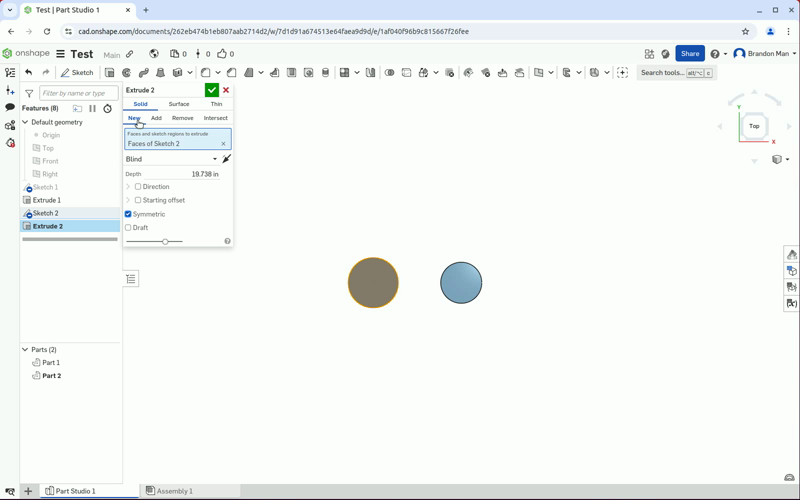
key(enter)
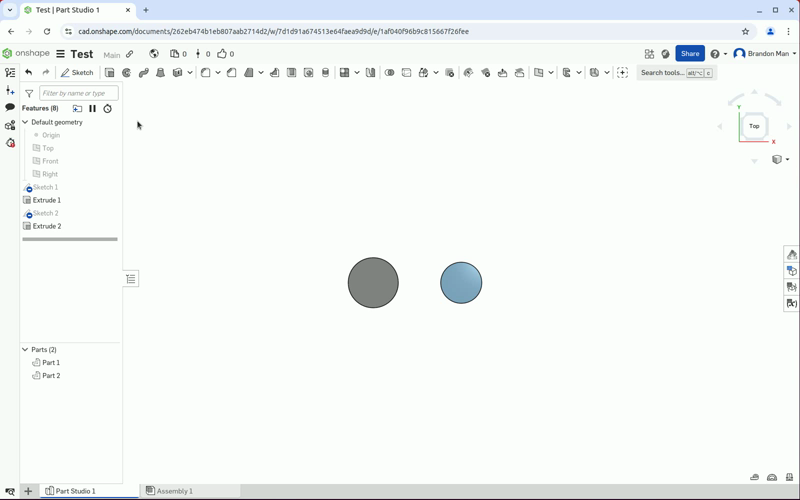
key(shift+h)
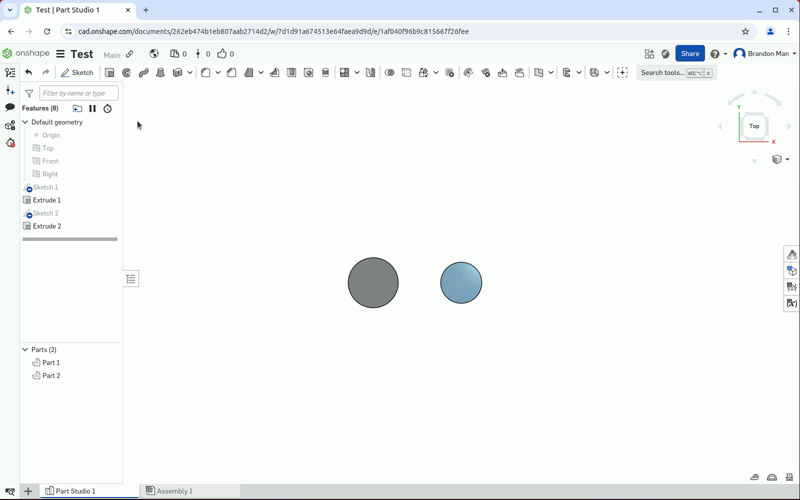
key(shift+h)
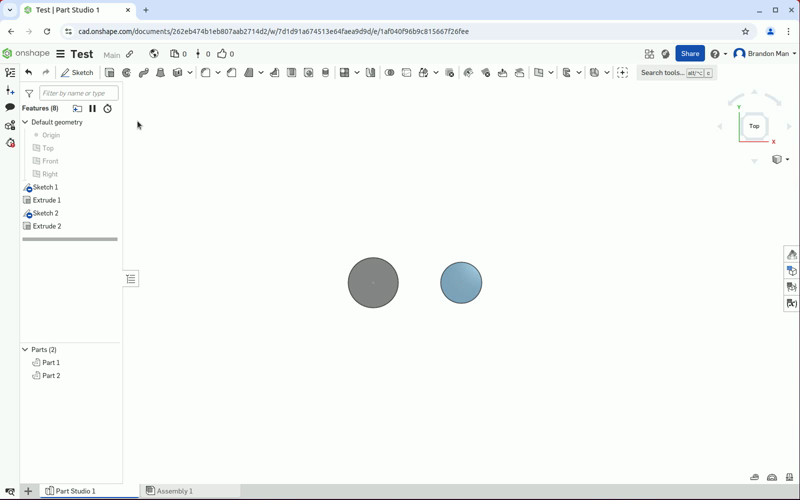
key(shift+7)
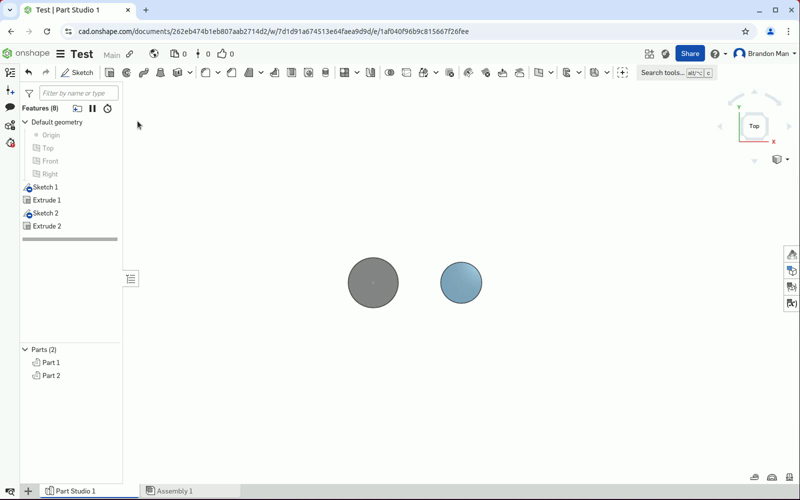
key(up, 3)
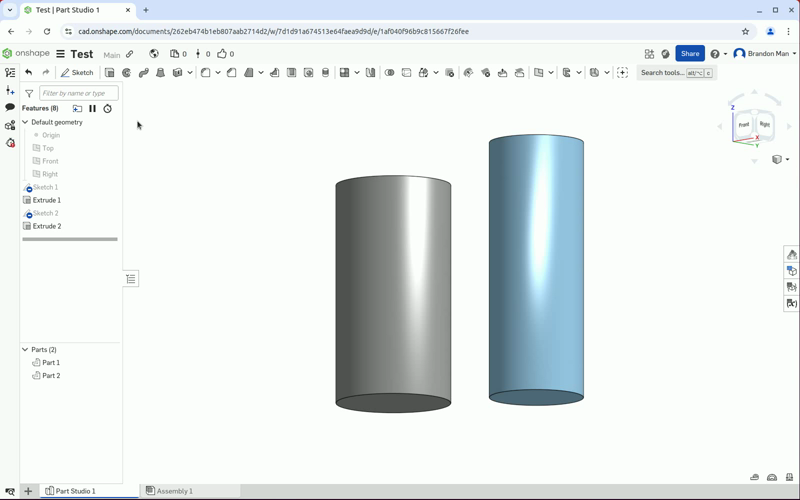
key(left, 3)
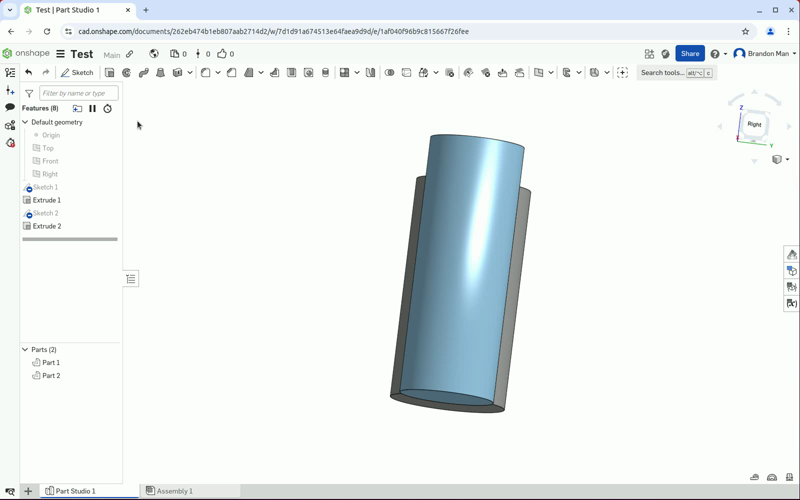
key(right, 3)
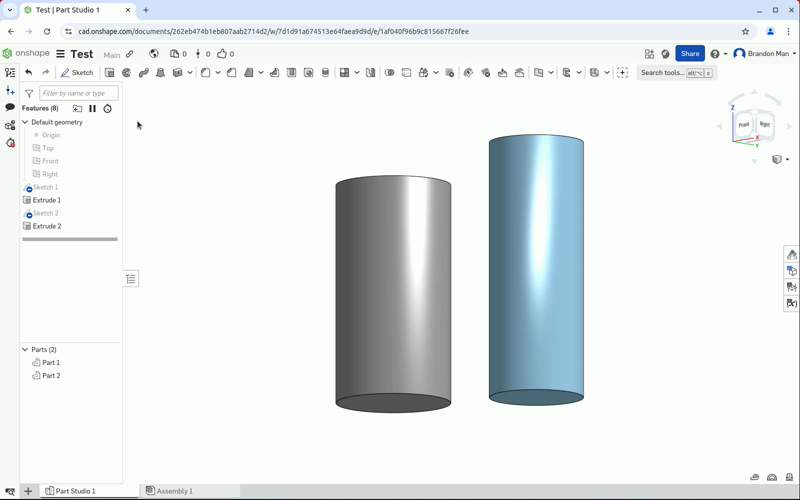
key(down, 3)
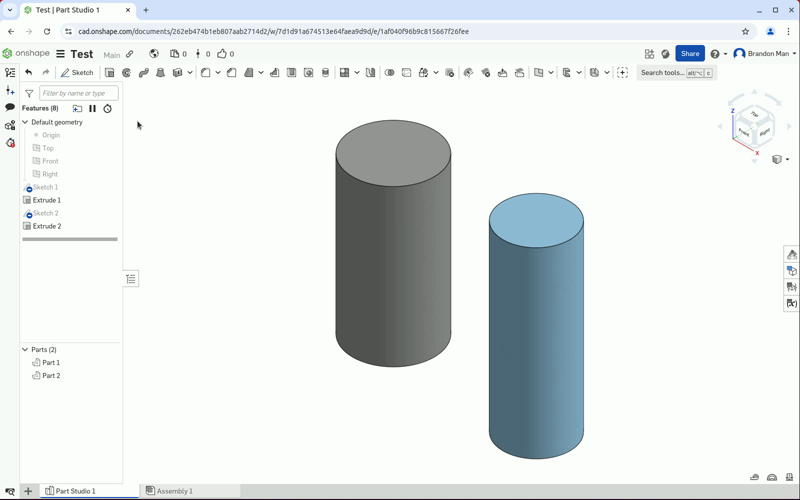
mouse_move(73, 189)
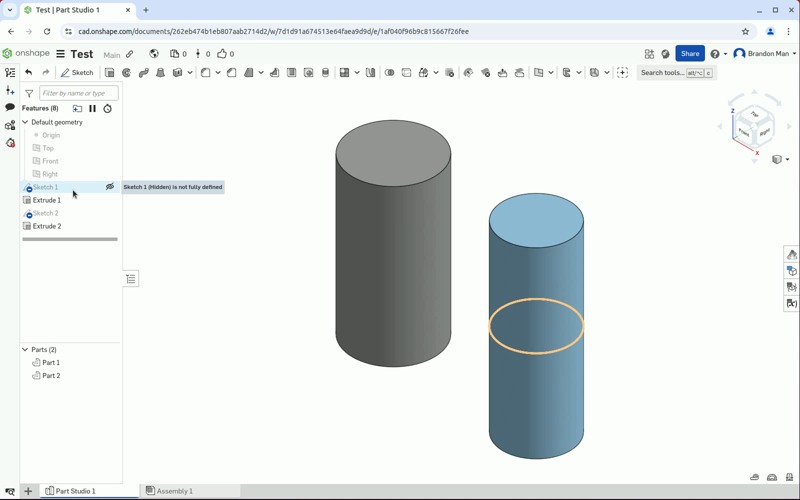
click(73, 189)